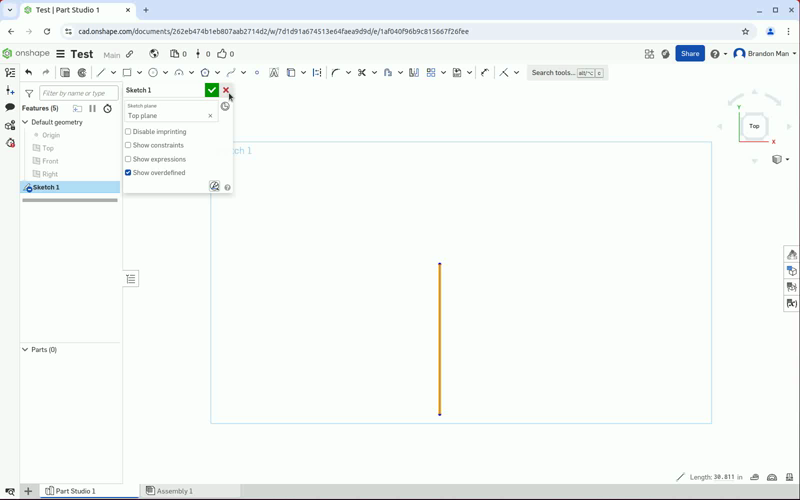
key(shift+h)
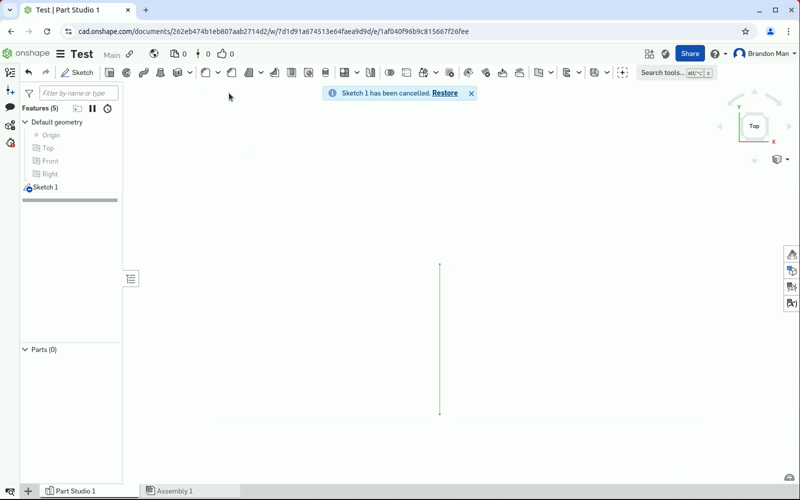
key(shift+s)
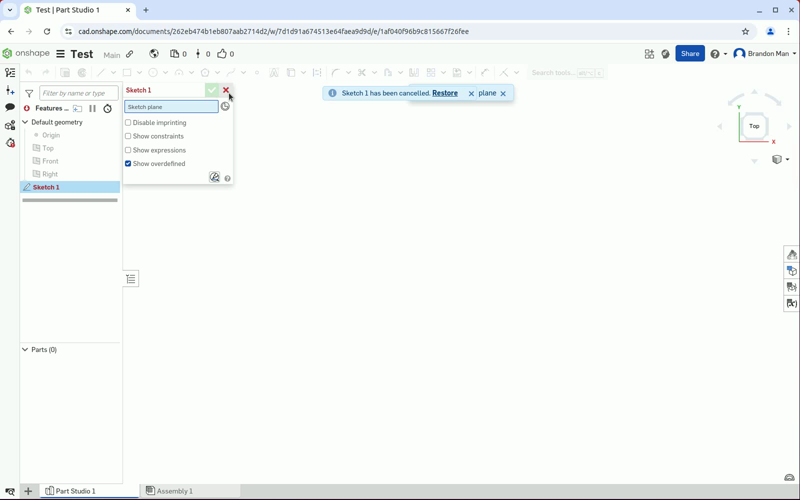
mouse_move(73, 150)
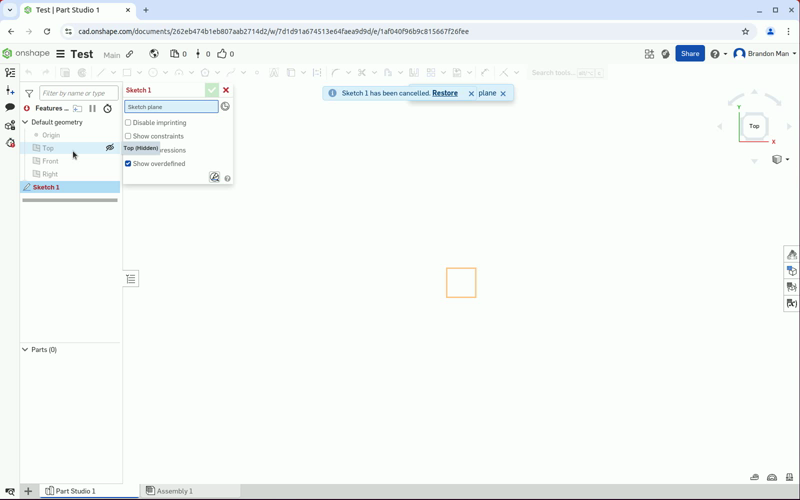
click(73, 150)
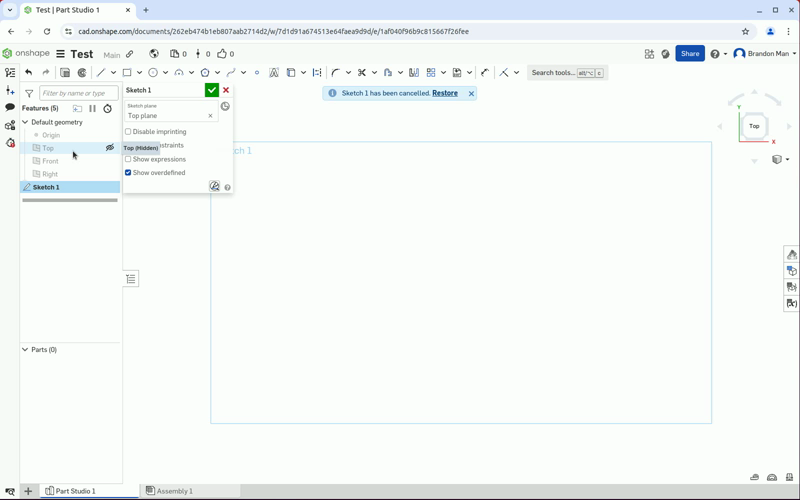
mouse_move(73, 352)
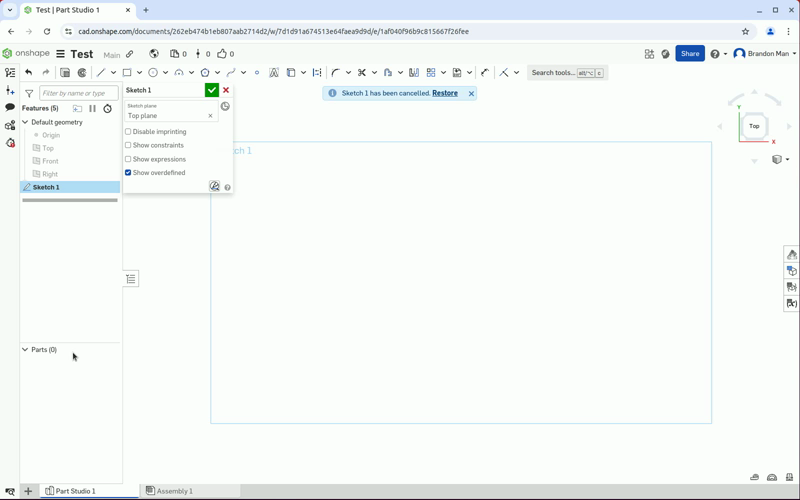
key(y)
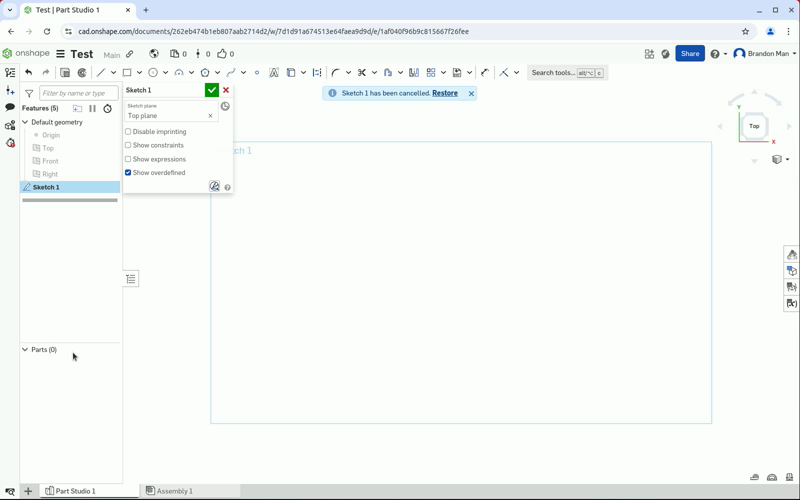
key(c)
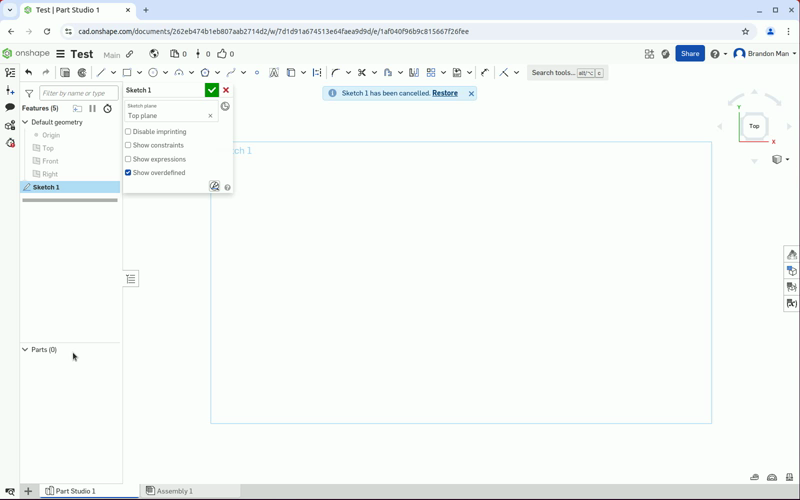
key_down(shift)
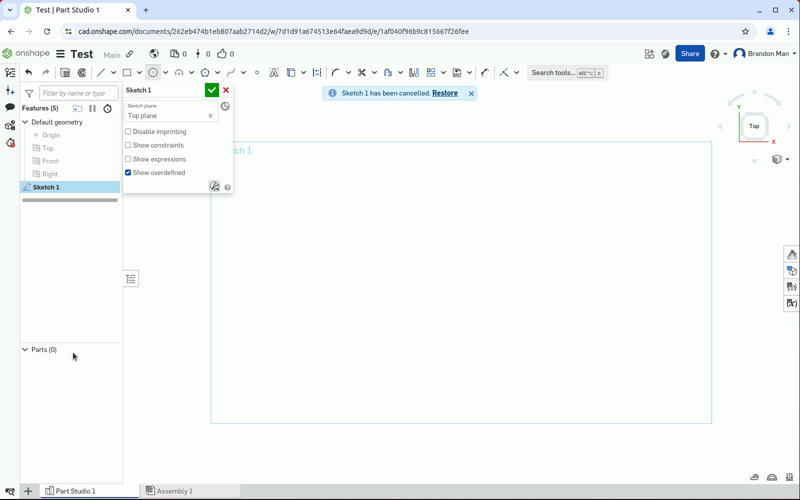
mouse_move(460, 282)
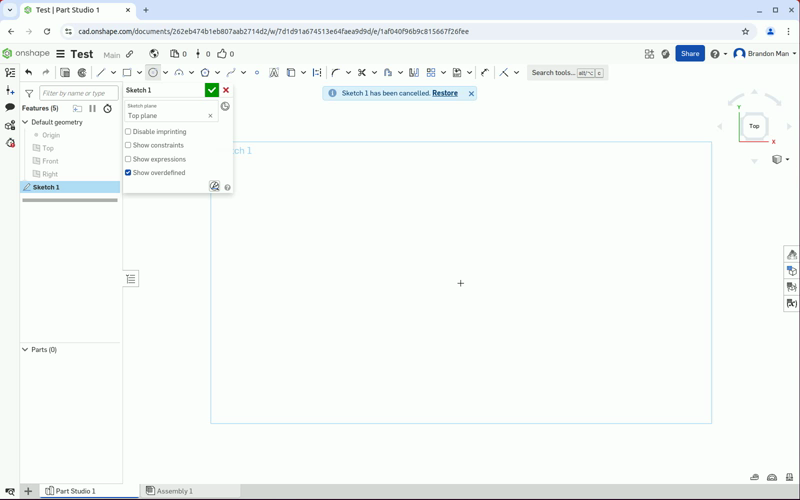
click(460, 282)
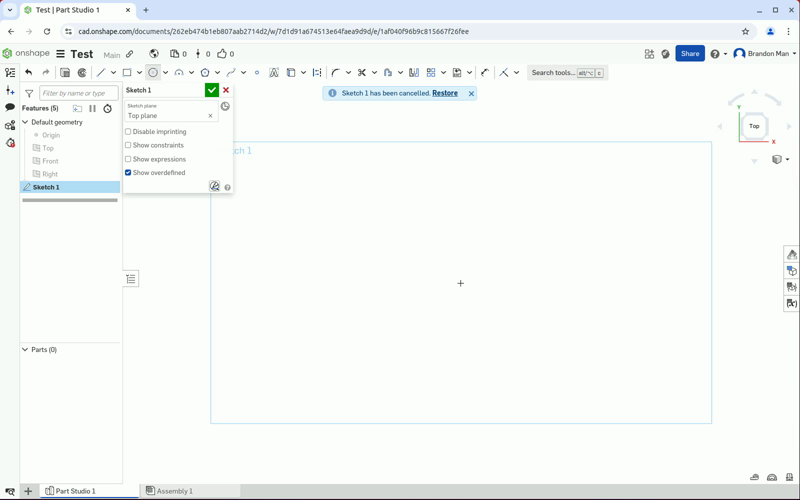
key_up(shift)
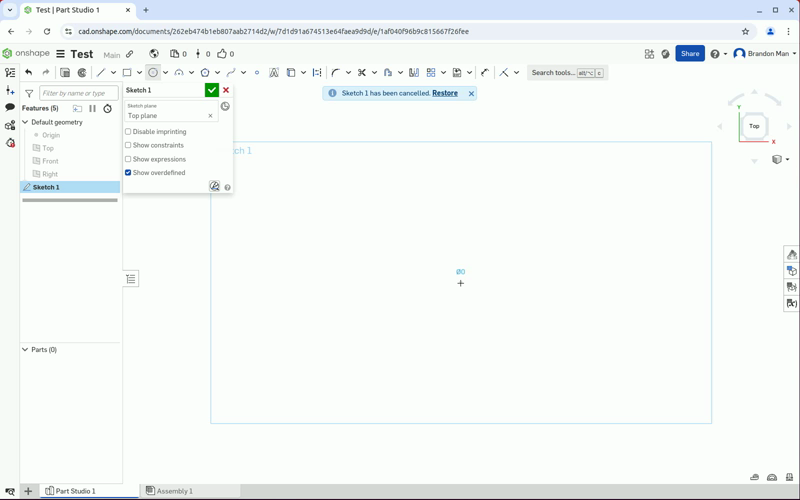
mouse_move(533, 282)
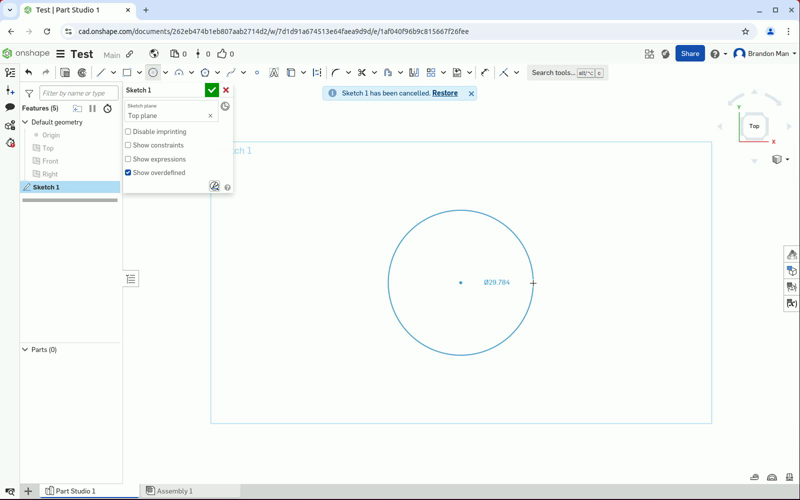
click(533, 282)
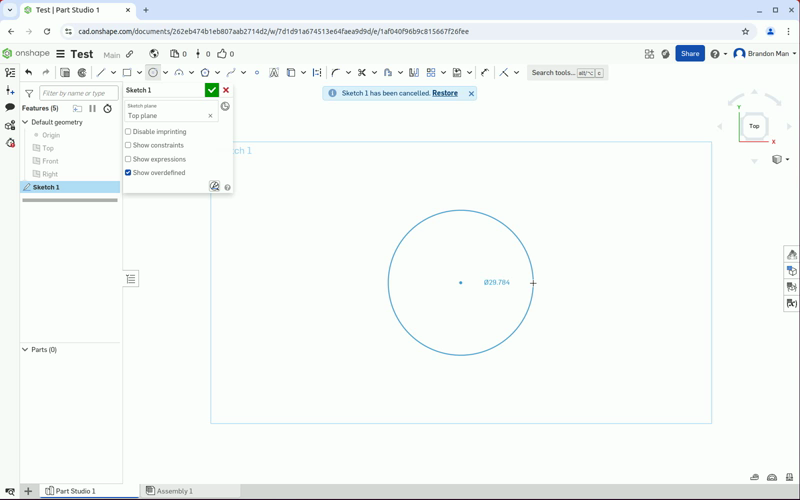
key(esc)
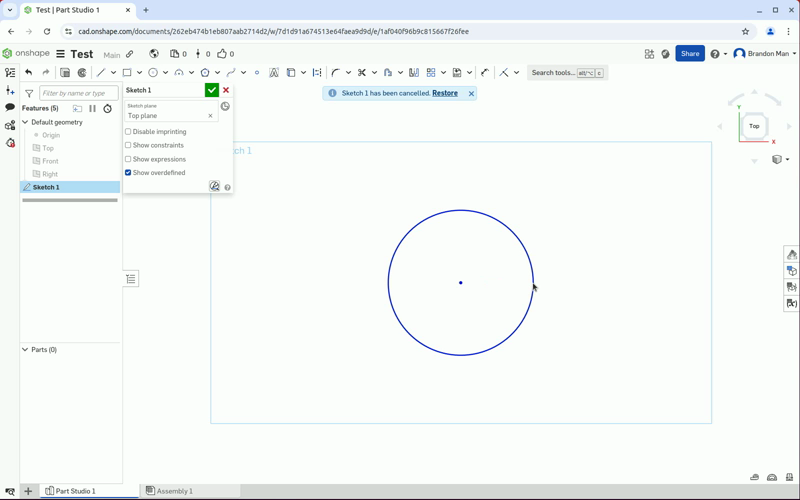
mouse_move(468, 296)
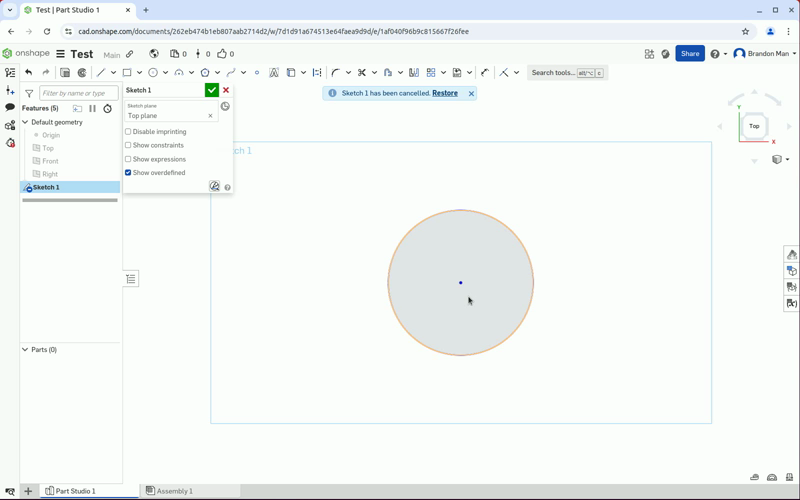
click(468, 296)
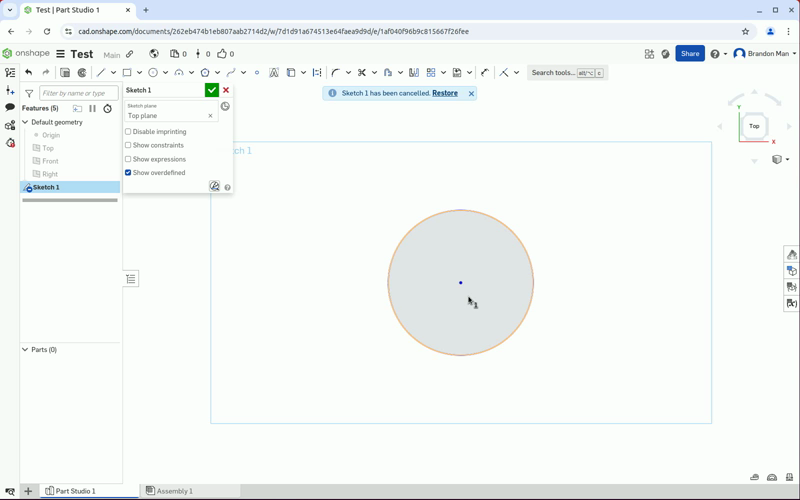
mouse_move(73, 352)
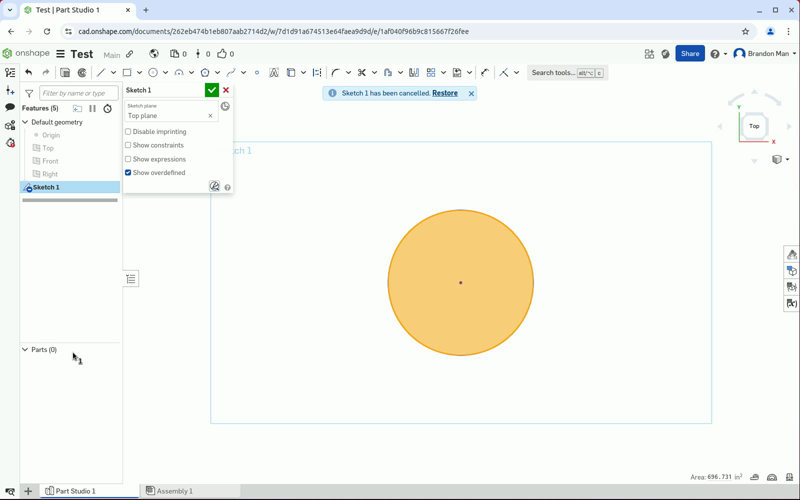
key(shift+y)
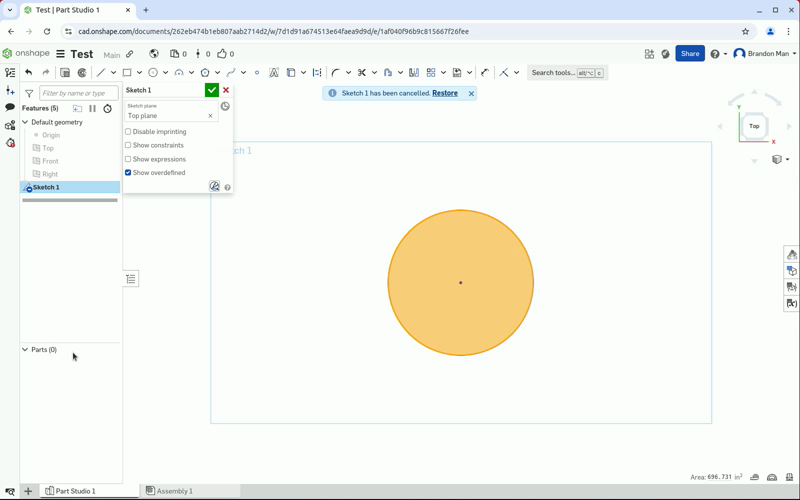
key(shift+e)
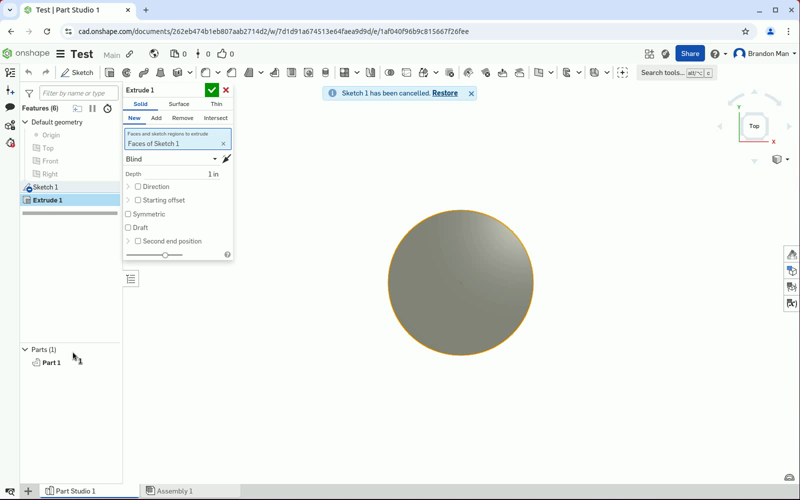
mouse_move(143, 106)
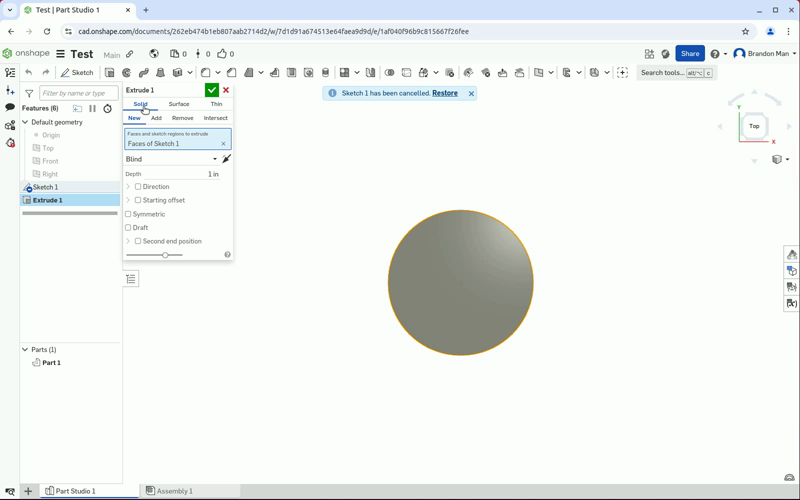
click(143, 106)
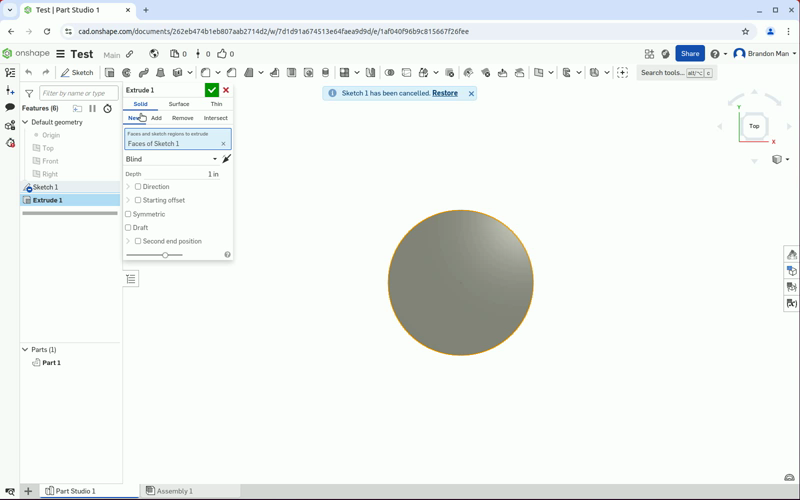
mouse_move(137, 120)
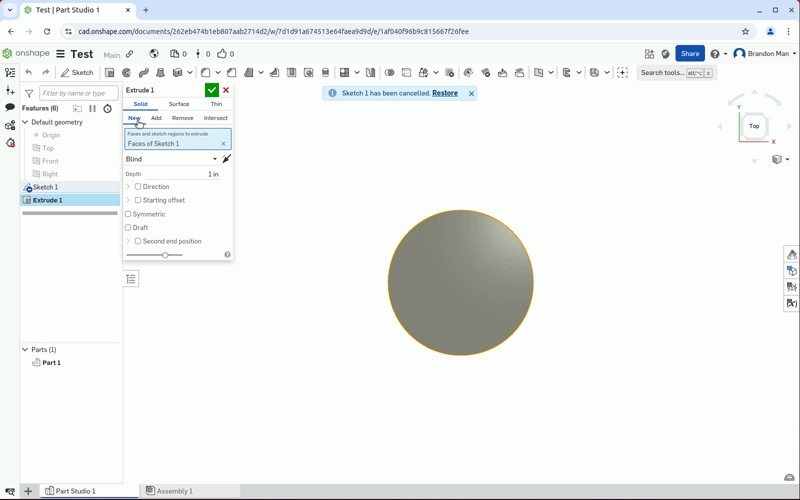
click(137, 120)
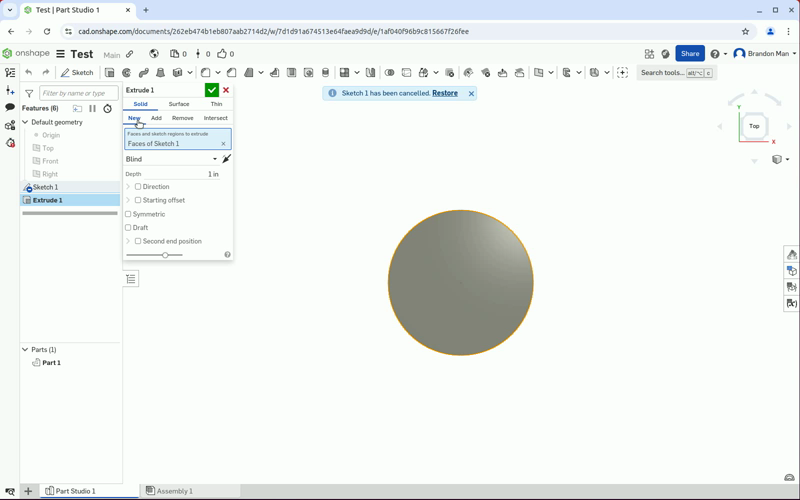
key(tab, 4)
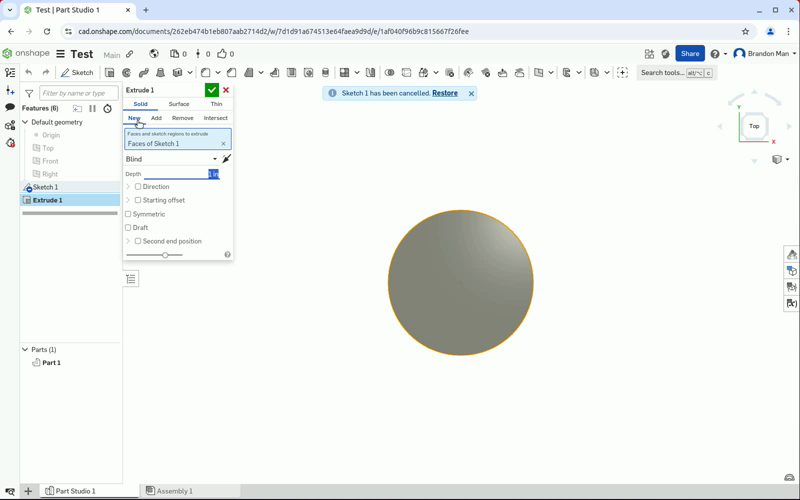
text(8.184)
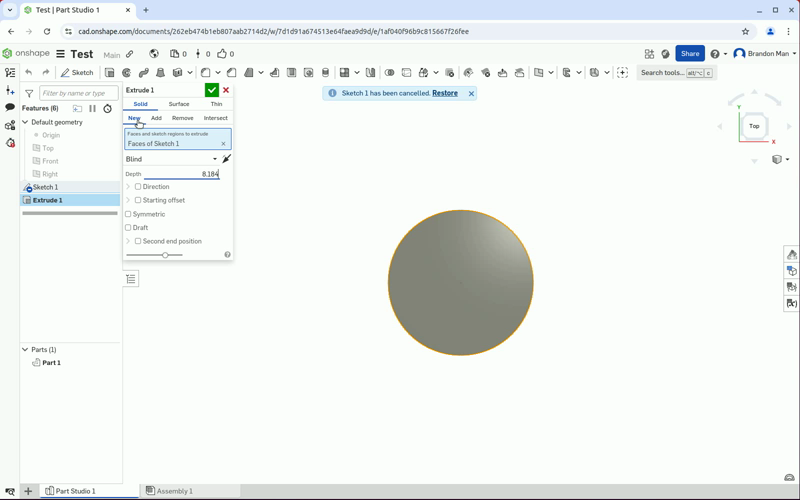
key(enter)
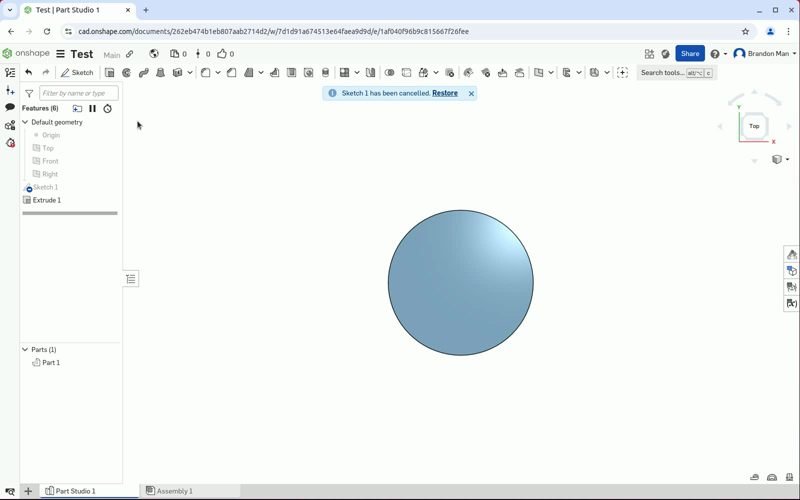
key(shift+h)
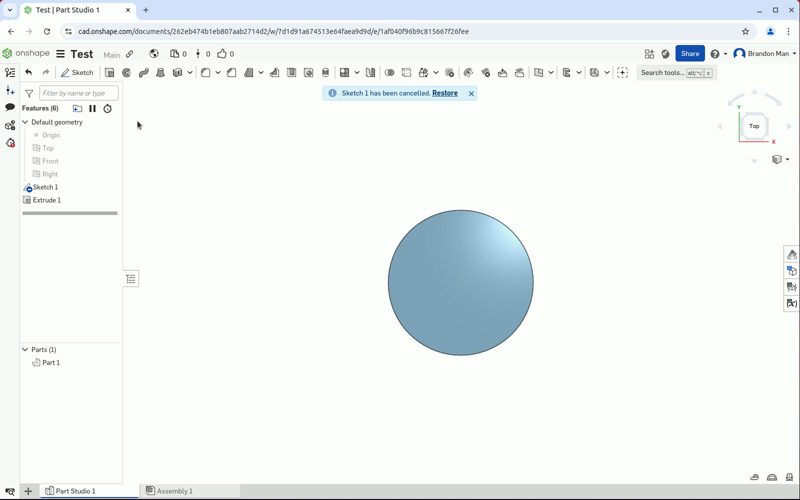
key(shift+h)
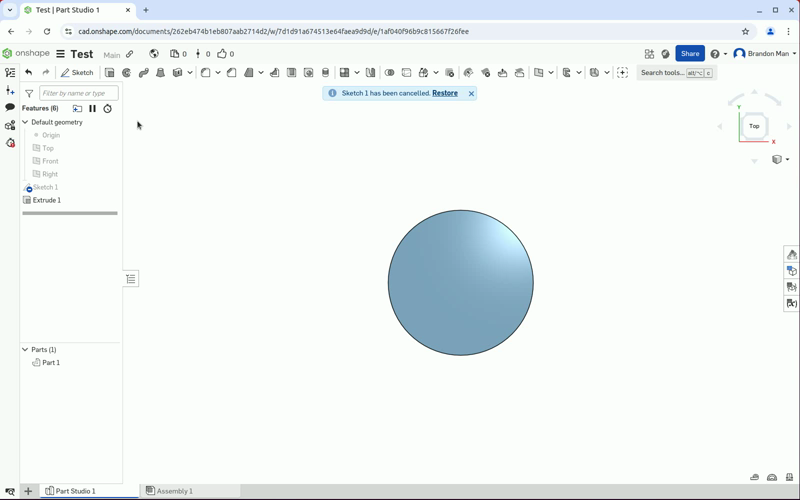
mouse_move(73, 189)
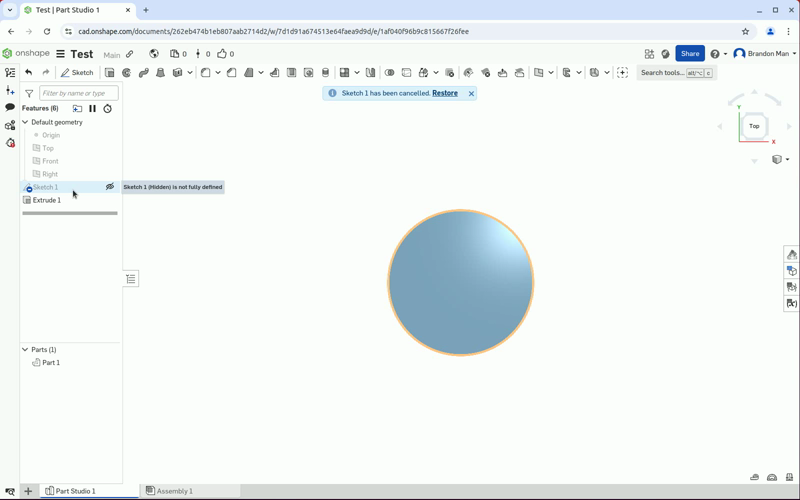
click(73, 189)
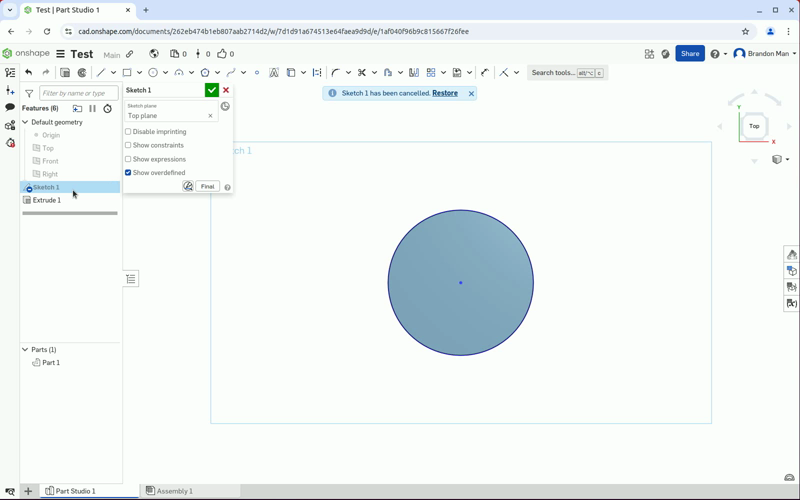
mouse_move(229, 92)
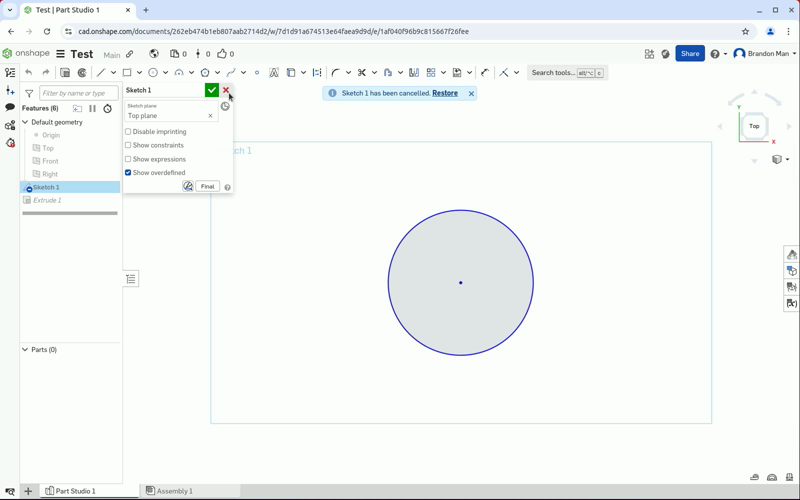
click(229, 92)
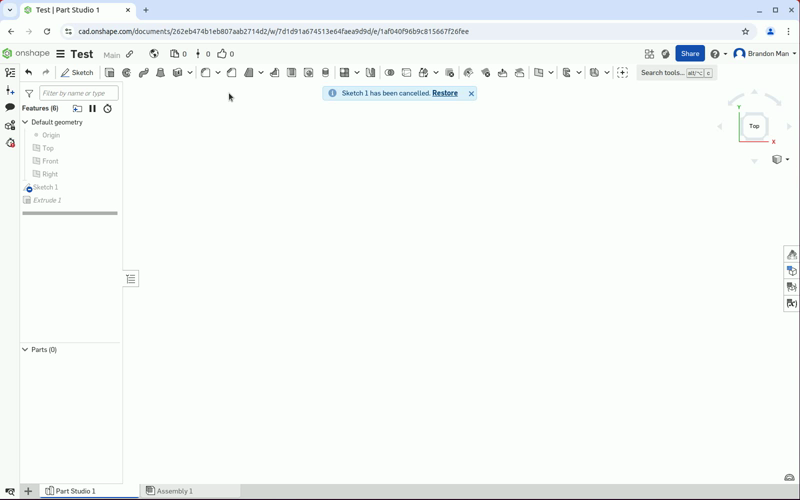
mouse_move(541, 75)
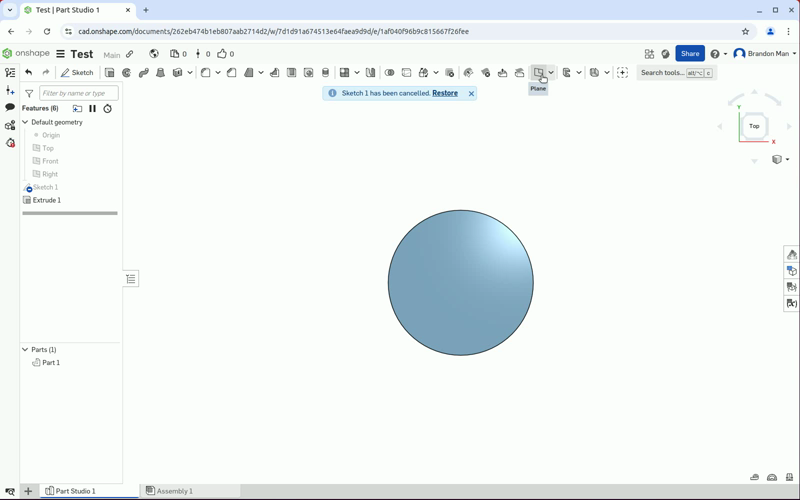
click(541, 75)
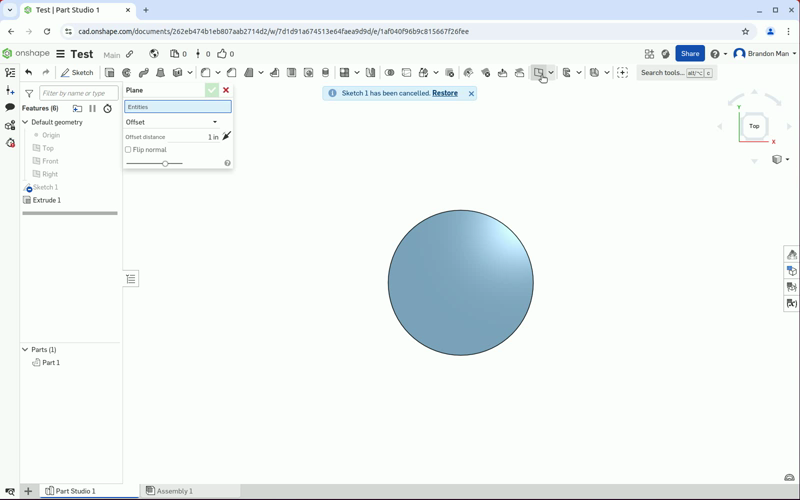
mouse_move(73, 150)
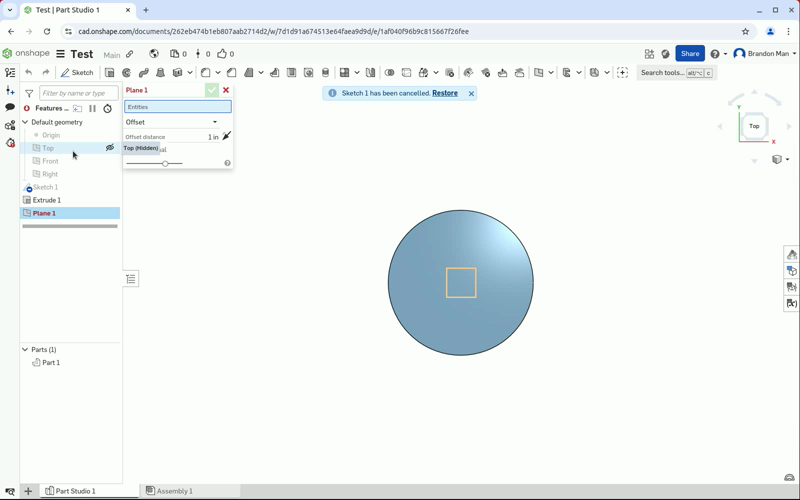
click(73, 150)
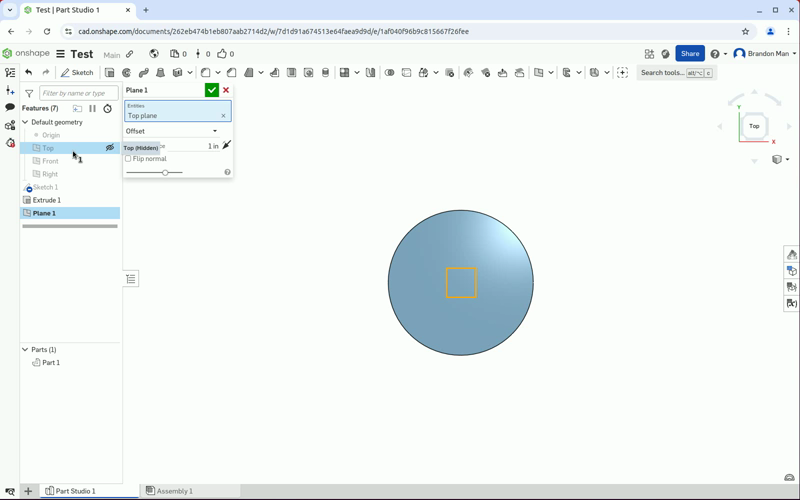
key(tab, 2)
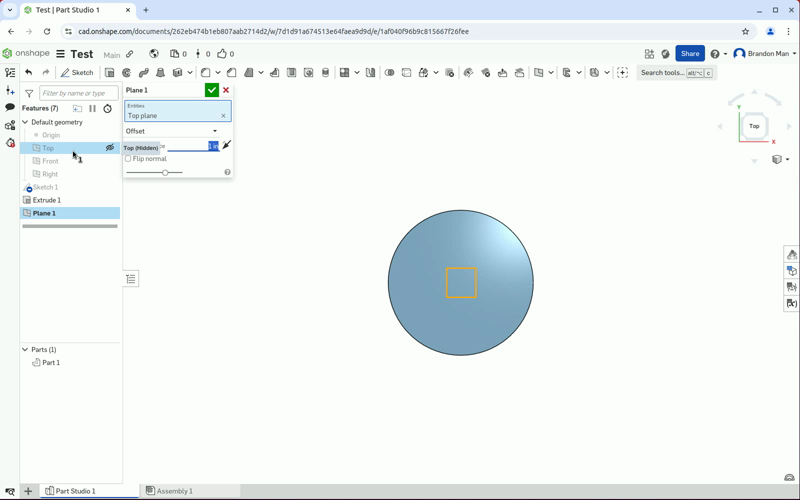
text(8.196)
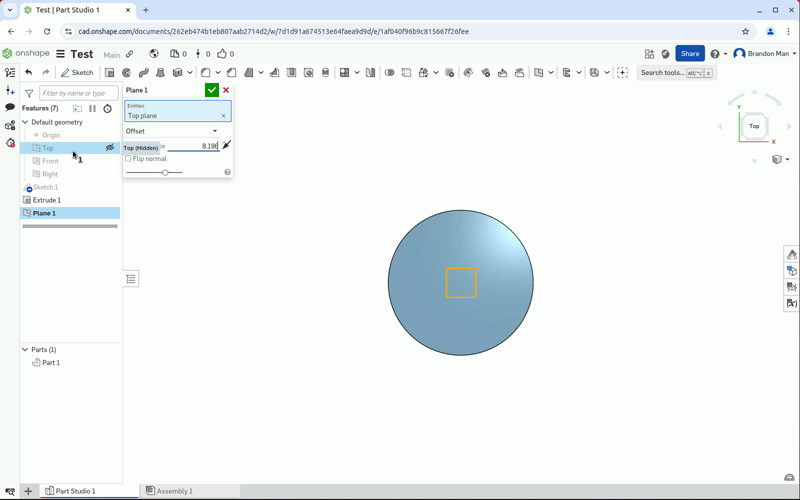
key(enter, 2)
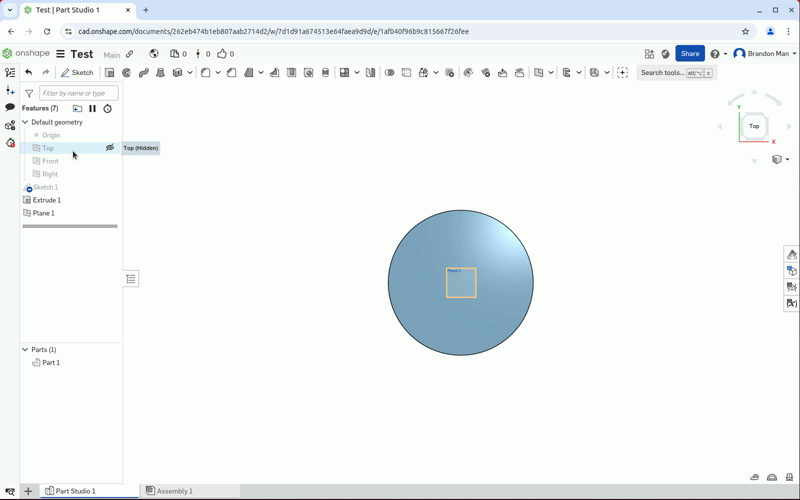
key(shift+s)
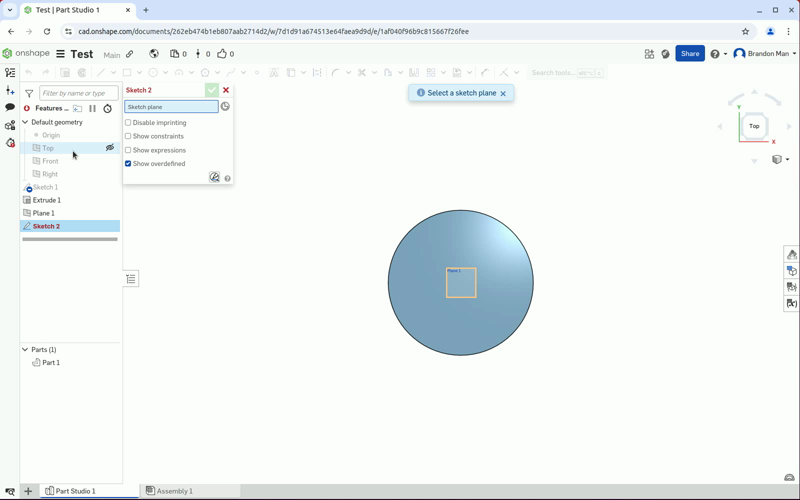
mouse_move(73, 215)
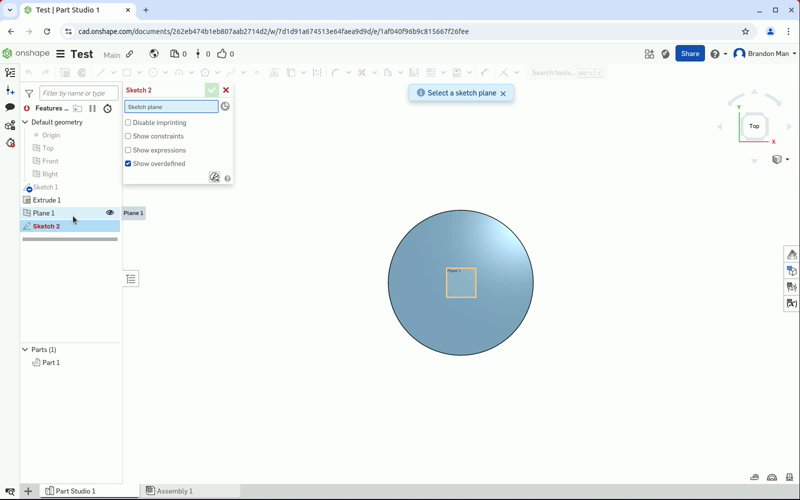
click(73, 215)
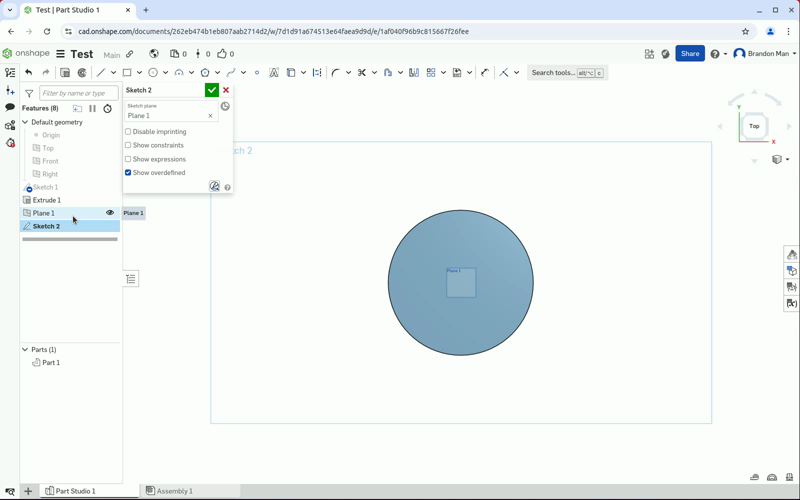
mouse_move(73, 352)
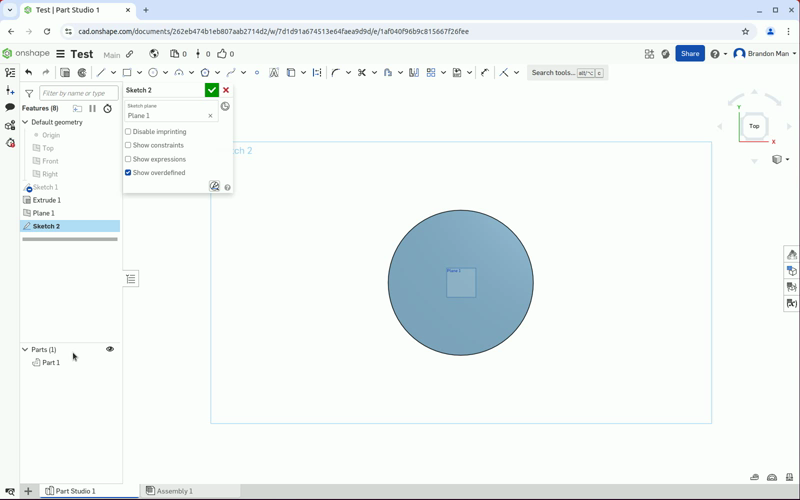
key(y)
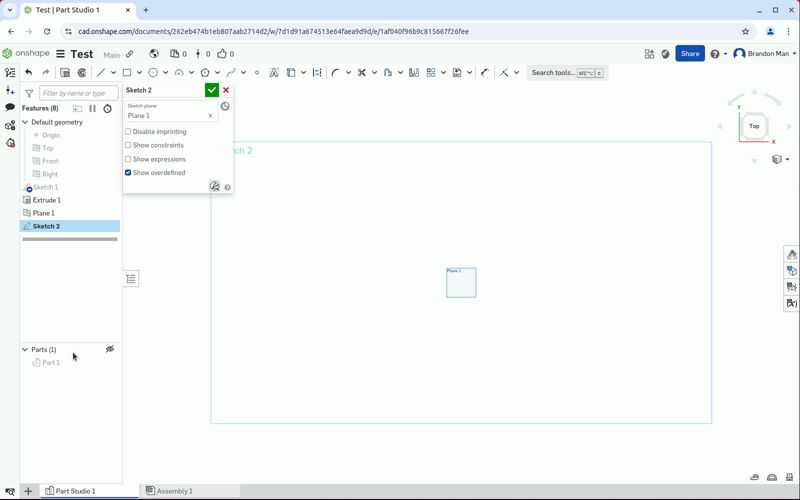
key(c)
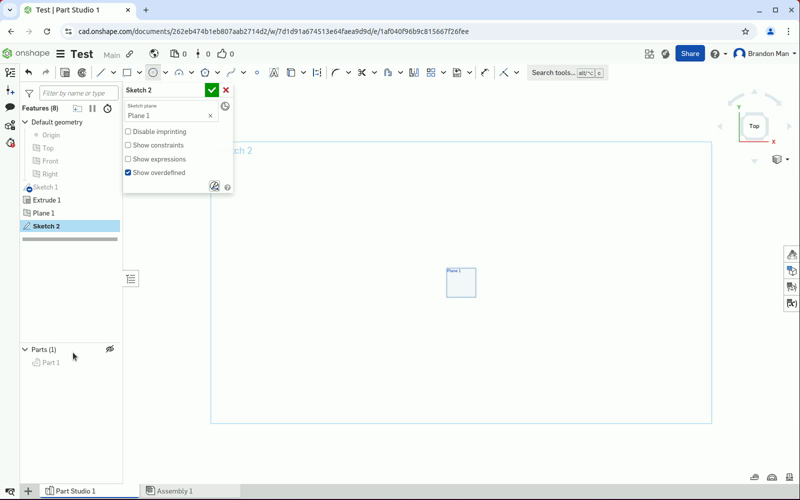
key_down(shift)
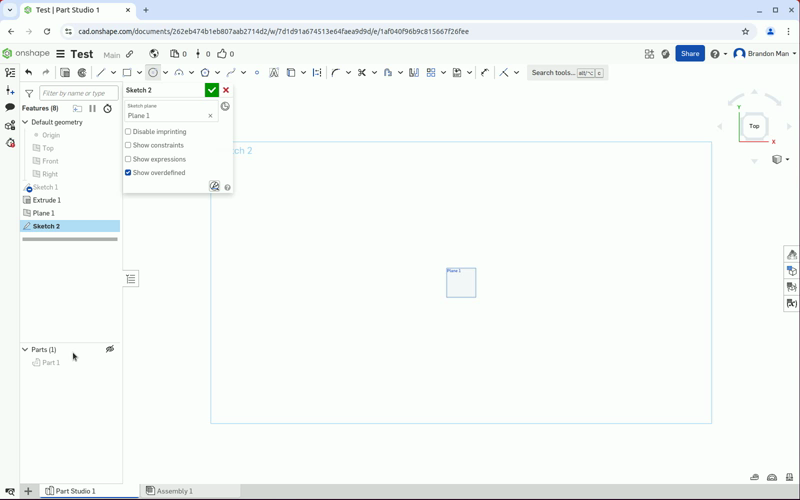
mouse_move(460, 282)
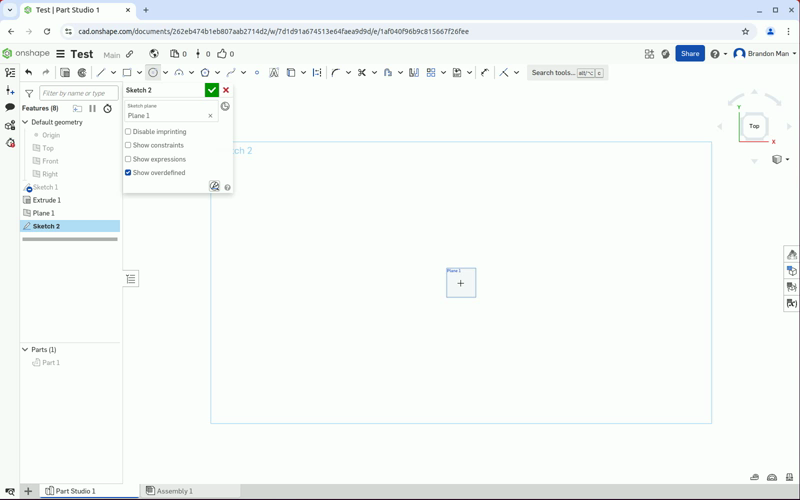
click(460, 282)
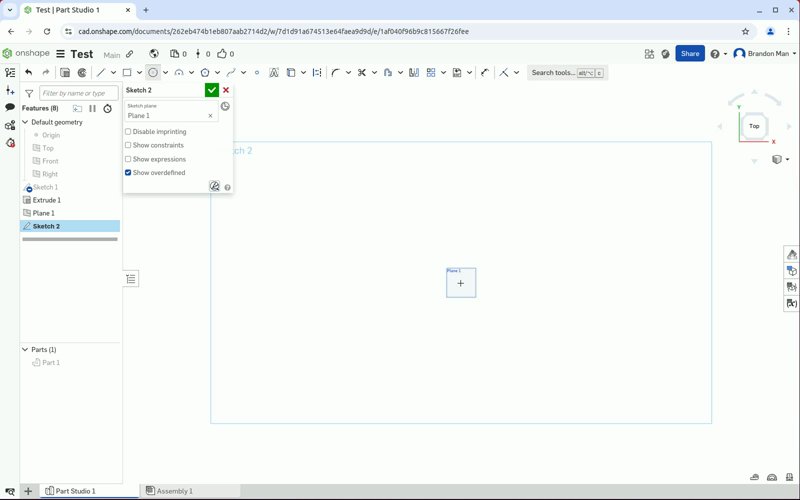
key_up(shift)
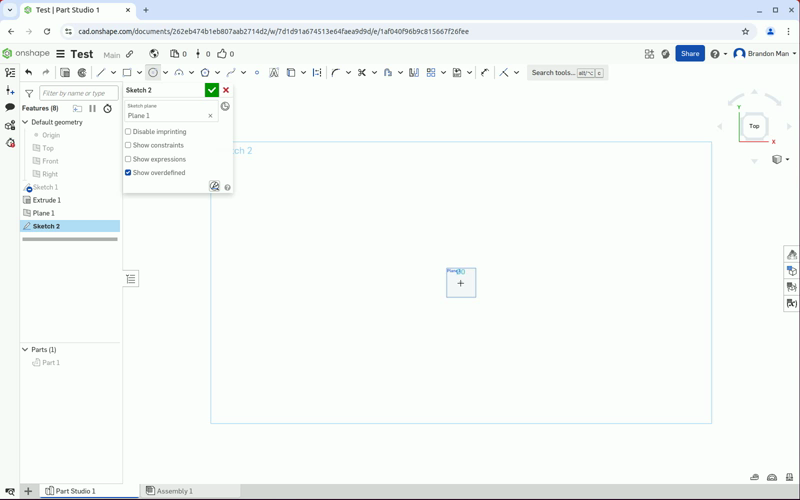
mouse_move(511, 282)
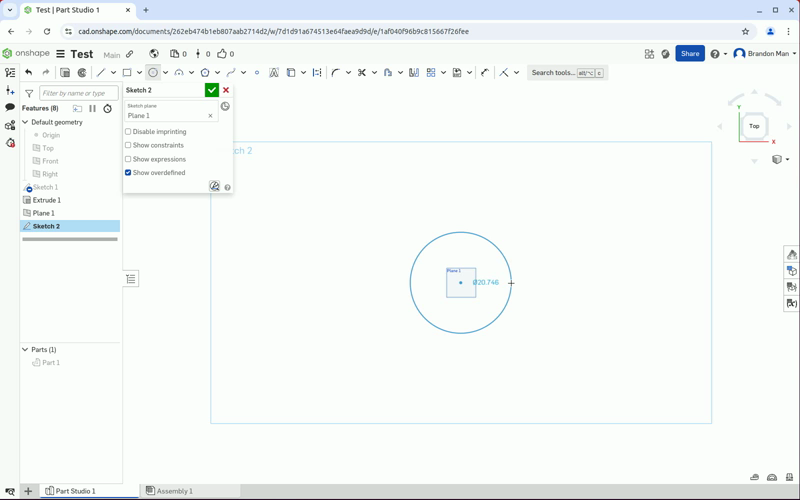
click(511, 282)
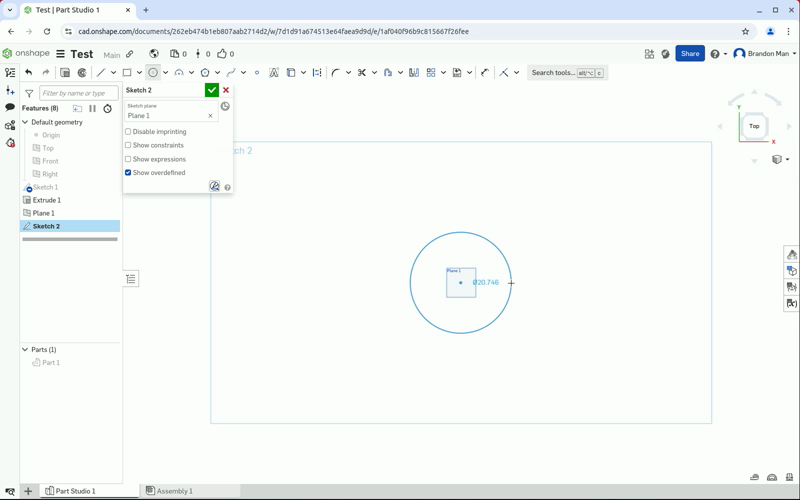
key(esc)
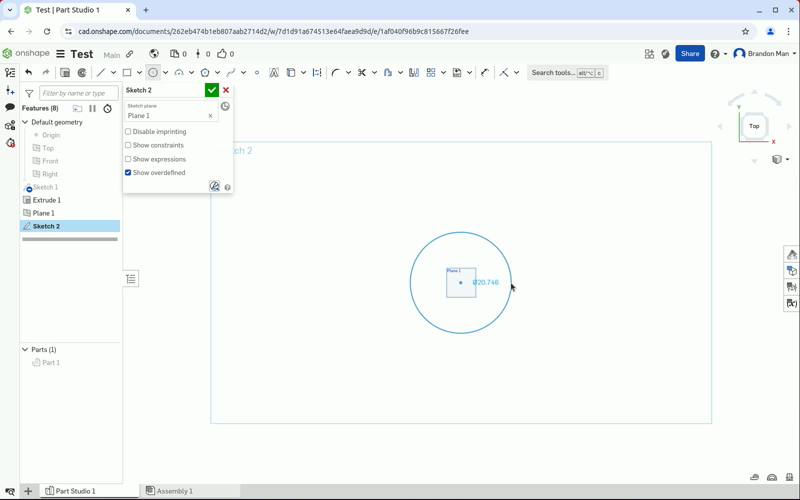
mouse_move(469, 296)
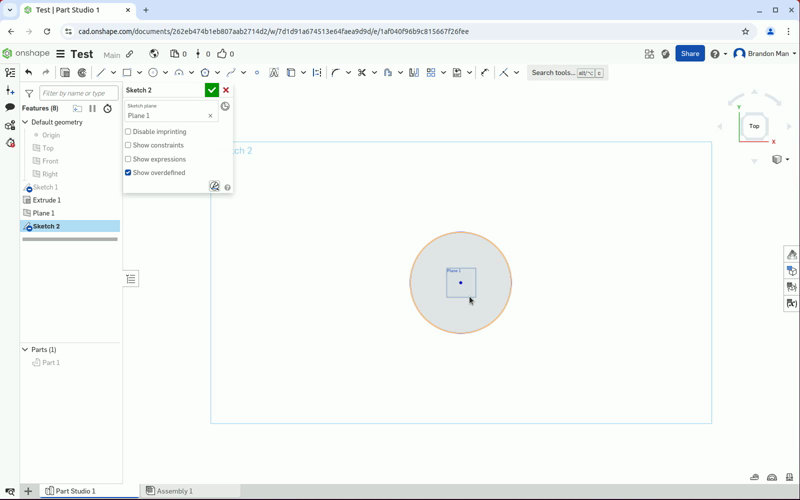
click(469, 296)
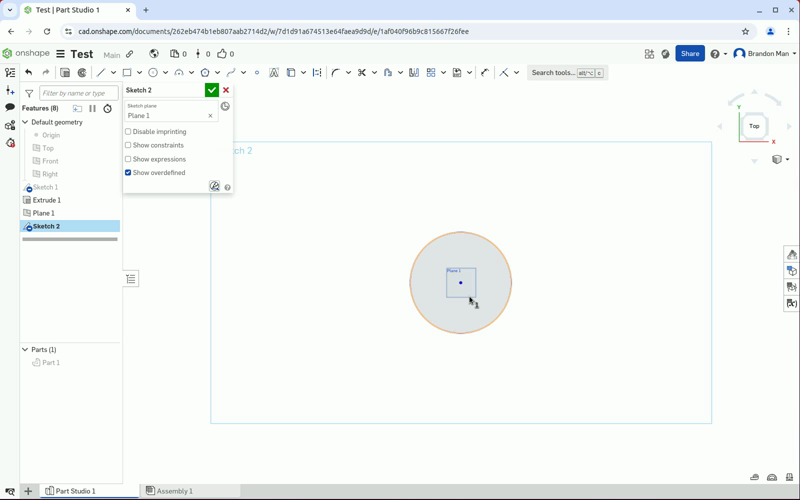
mouse_move(73, 352)
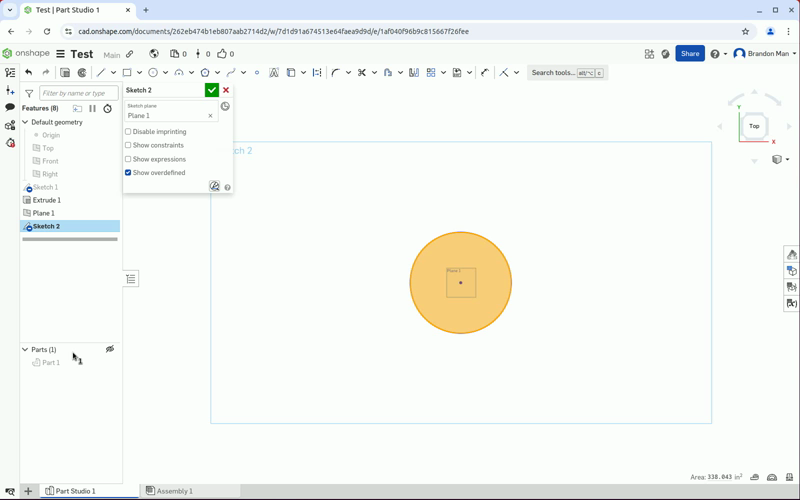
key(shift+y)
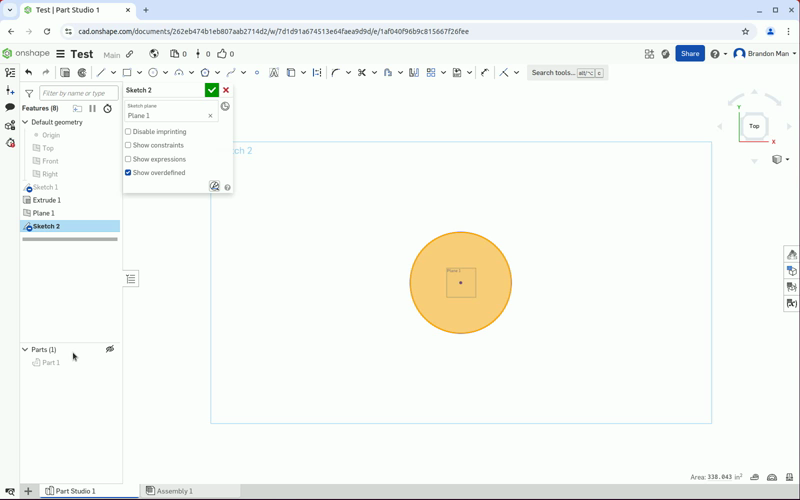
key(shift+e)
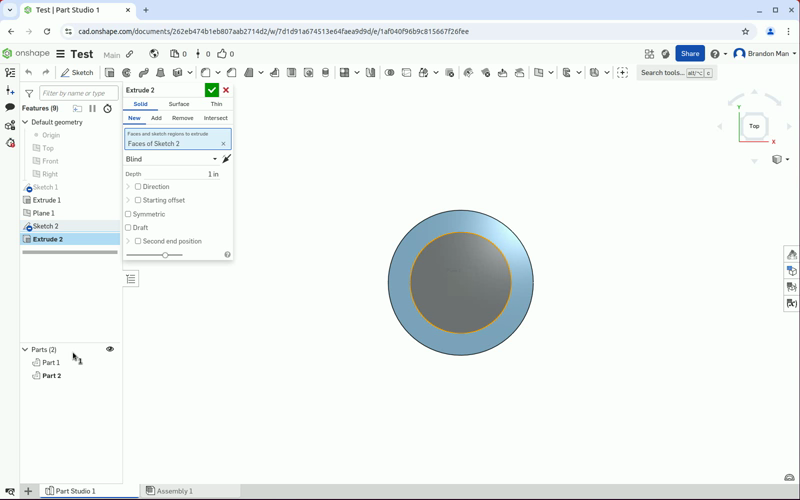
mouse_move(143, 106)
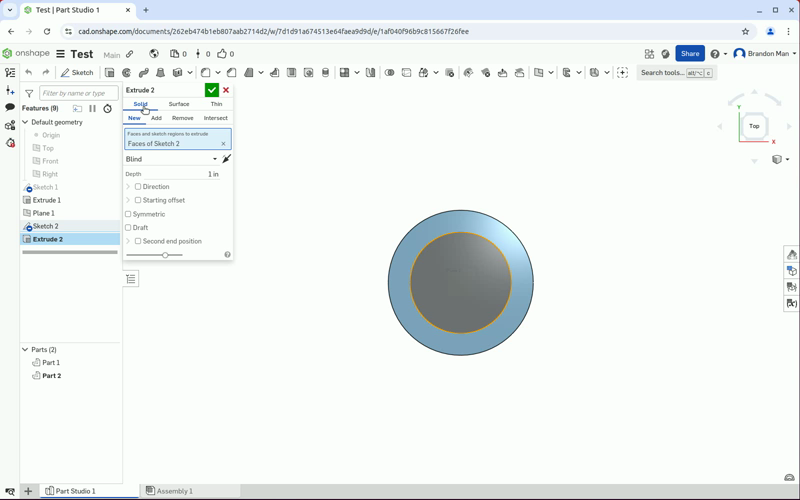
click(143, 106)
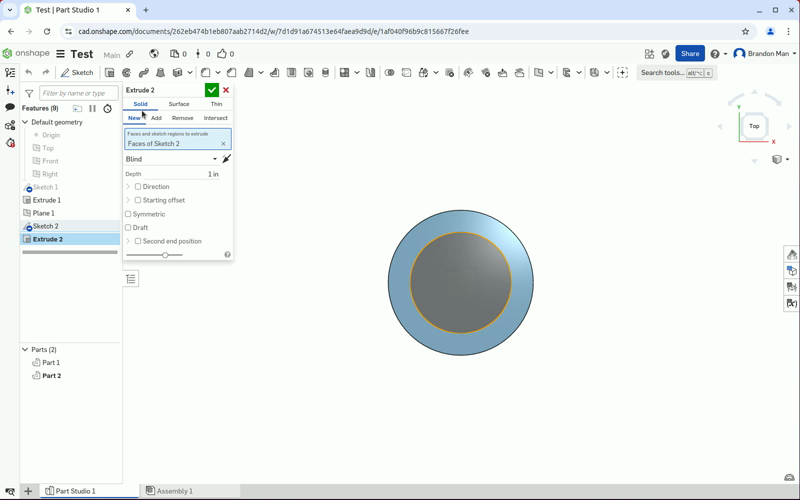
mouse_move(137, 120)
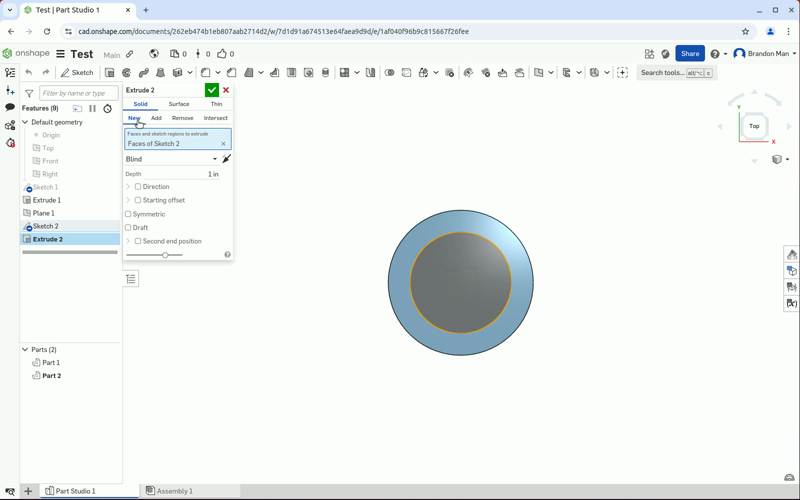
click(137, 120)
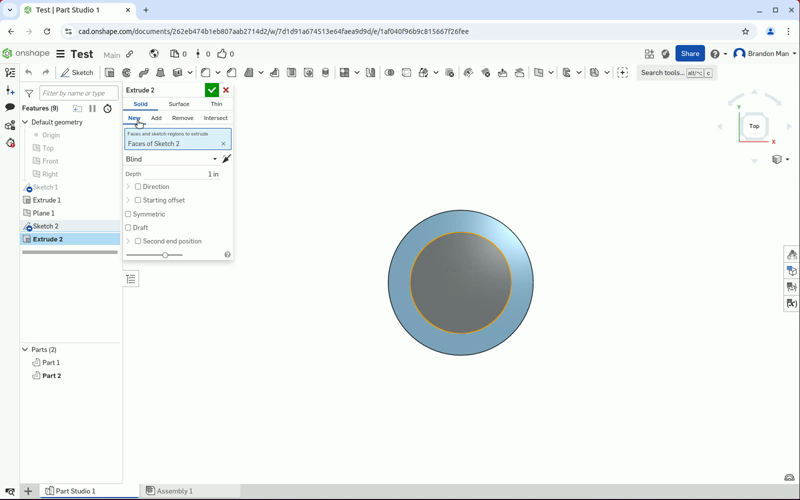
key(tab, 4)
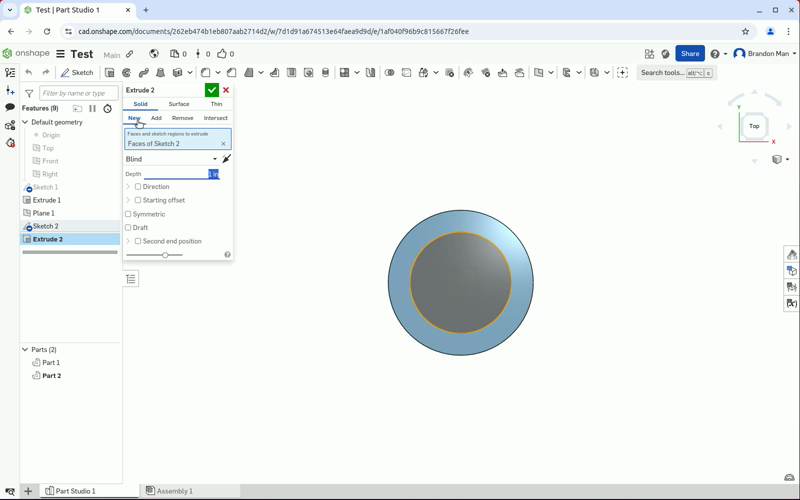
text(11.554)
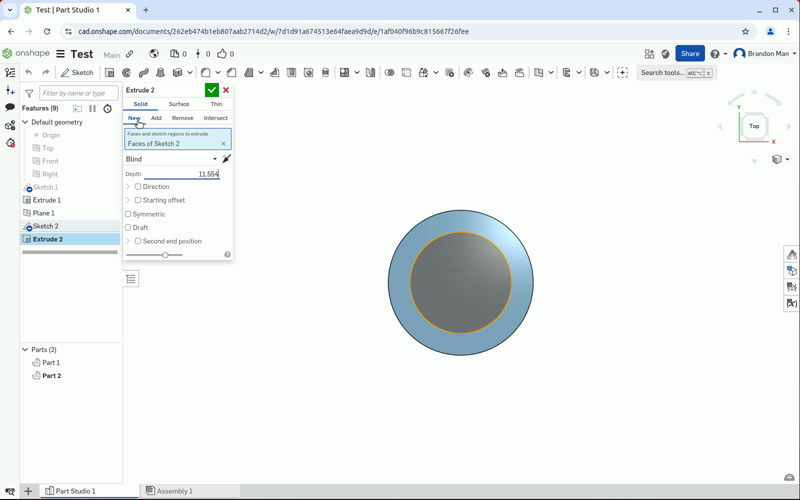
key(enter)
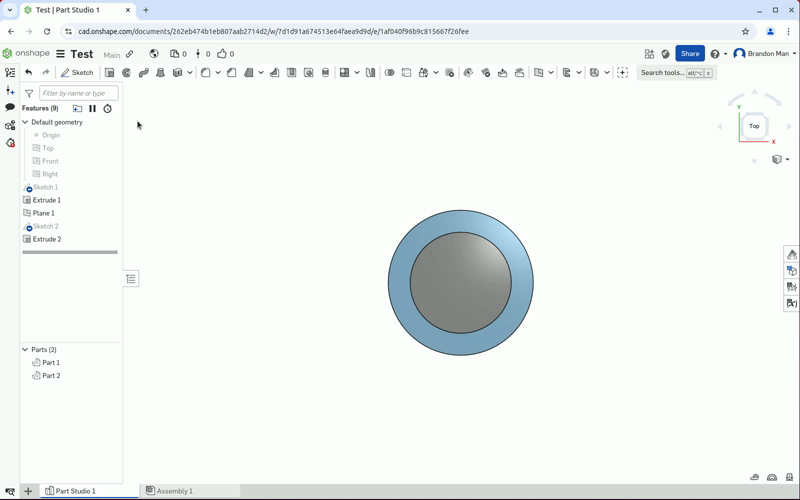
key(shift+h)
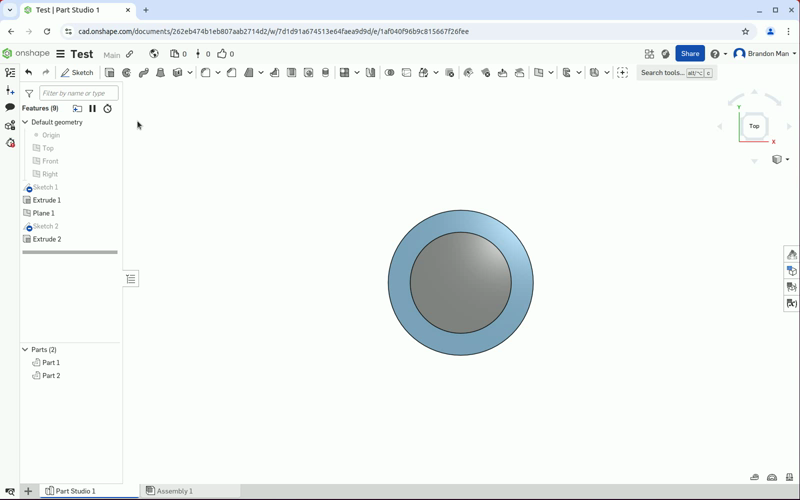
key(shift+h)
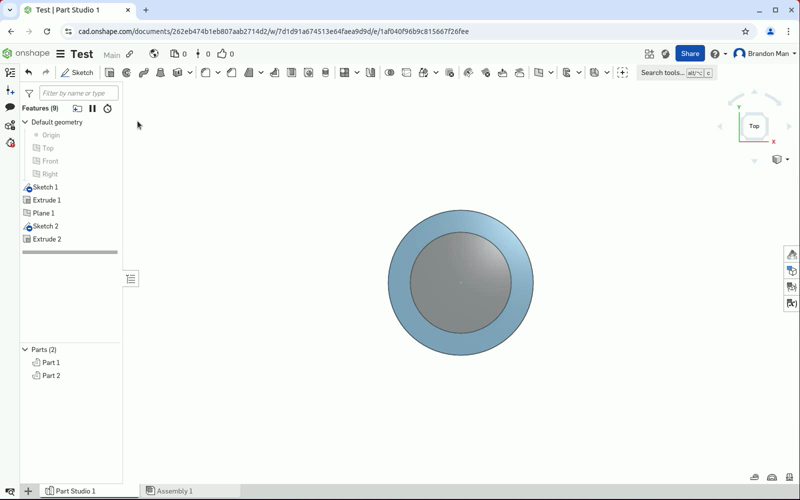
key(shift+7)
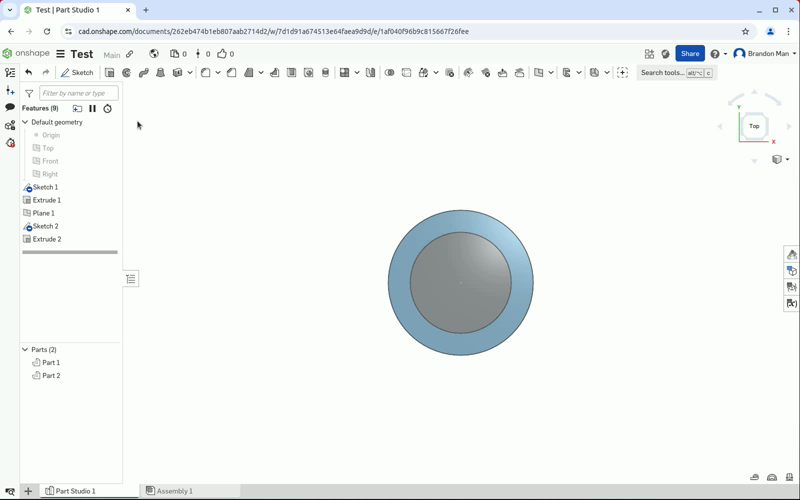
key(up, 3)
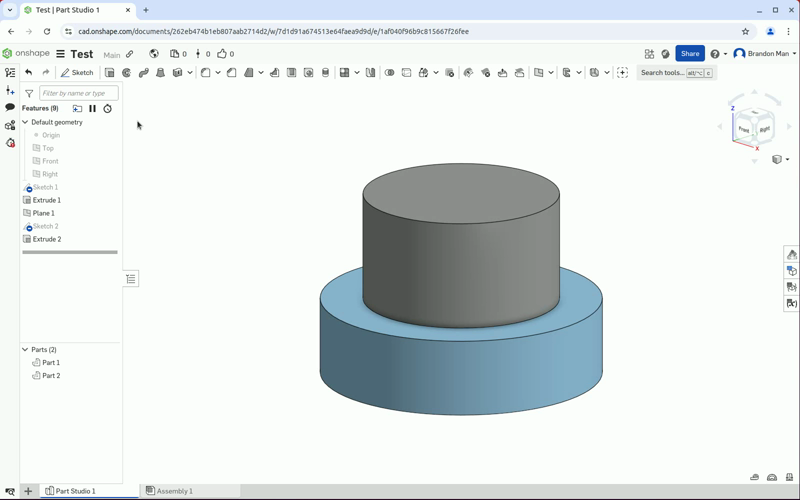
key(left, 3)
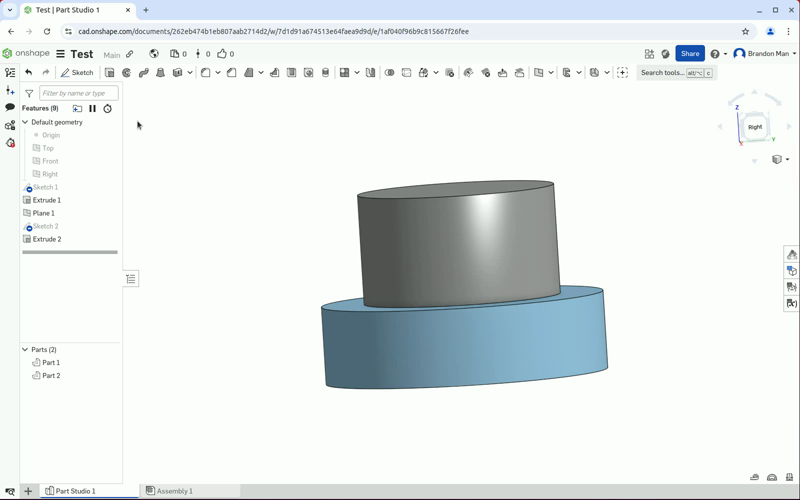
key(right, 3)
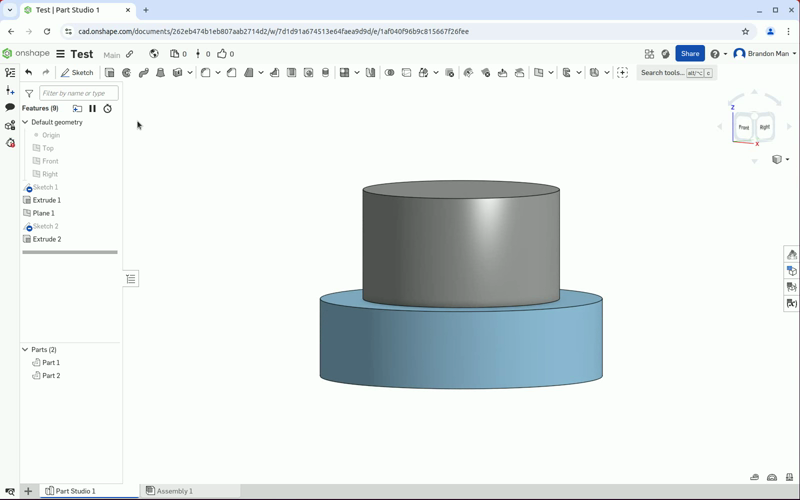
key(down, 3)
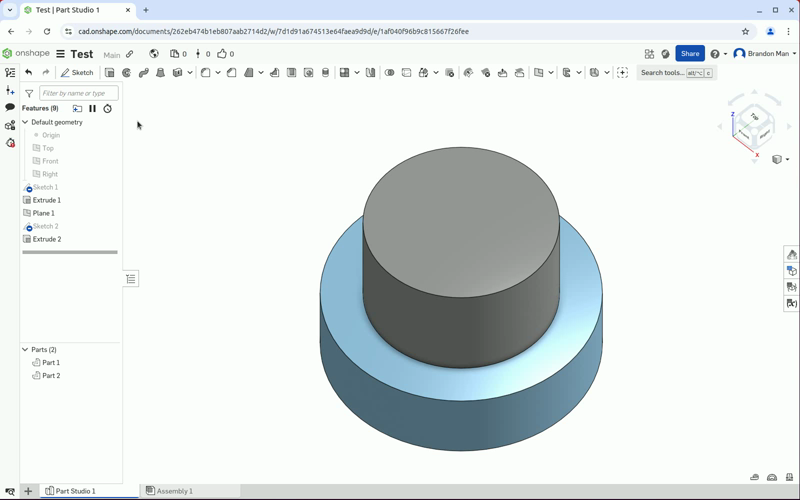
mouse_move(73, 189)
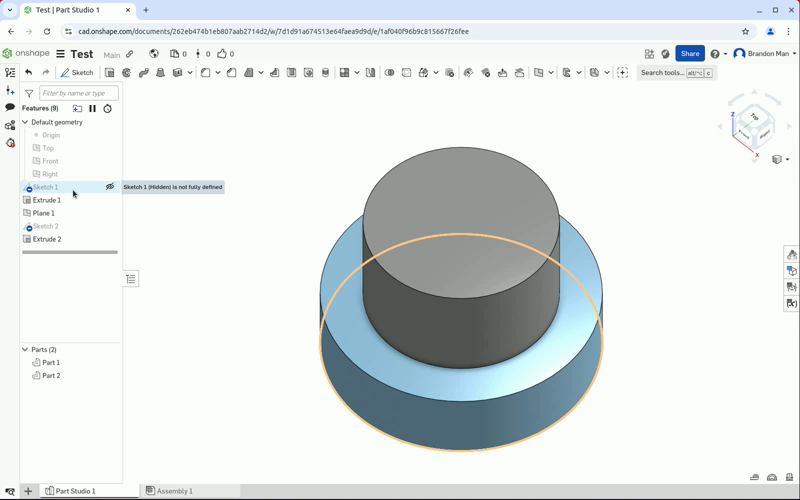
click(73, 189)